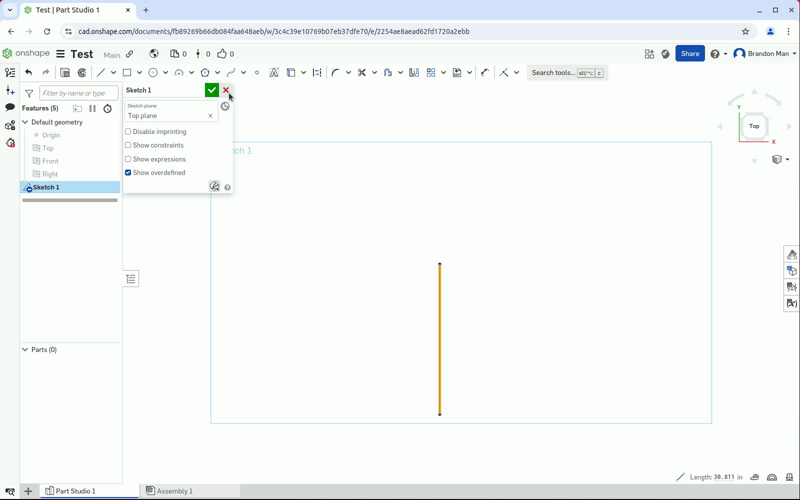
key(shift+h)
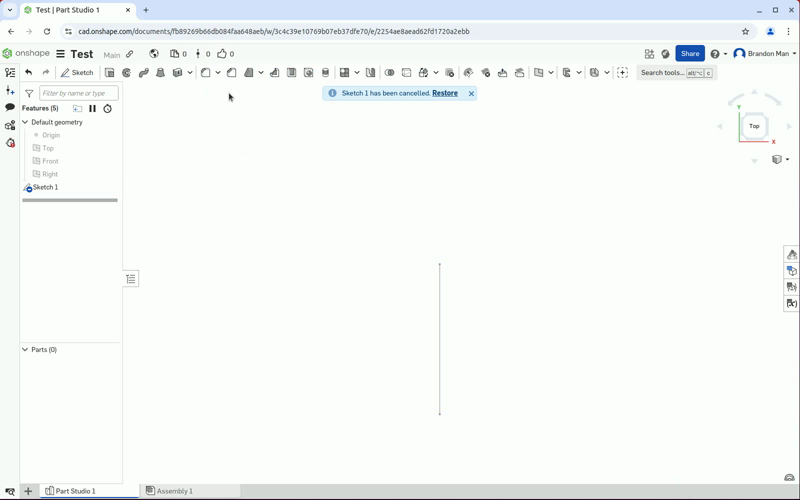
key(shift+s)
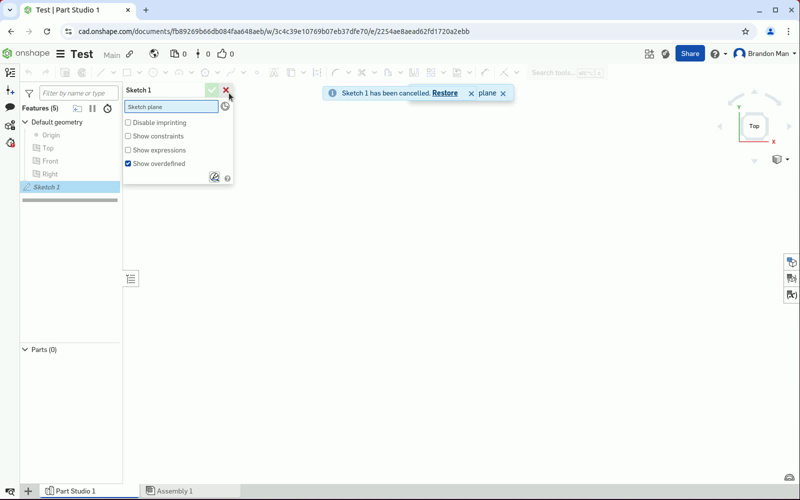
mouse_move(73, 150)
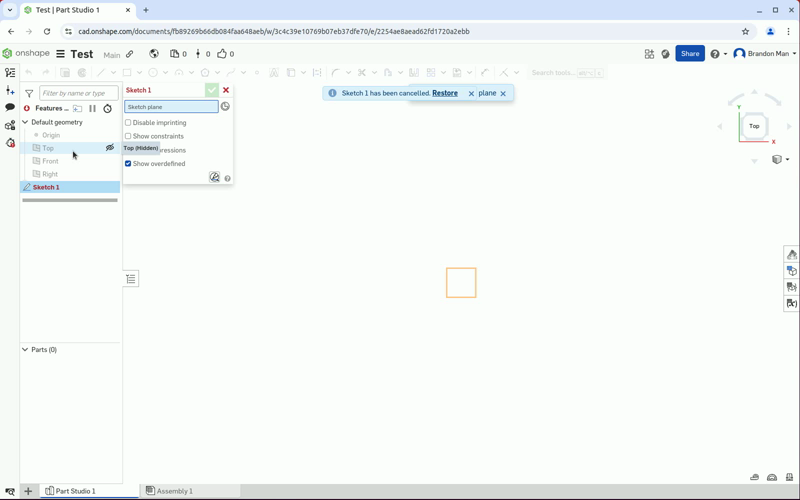
click(73, 150)
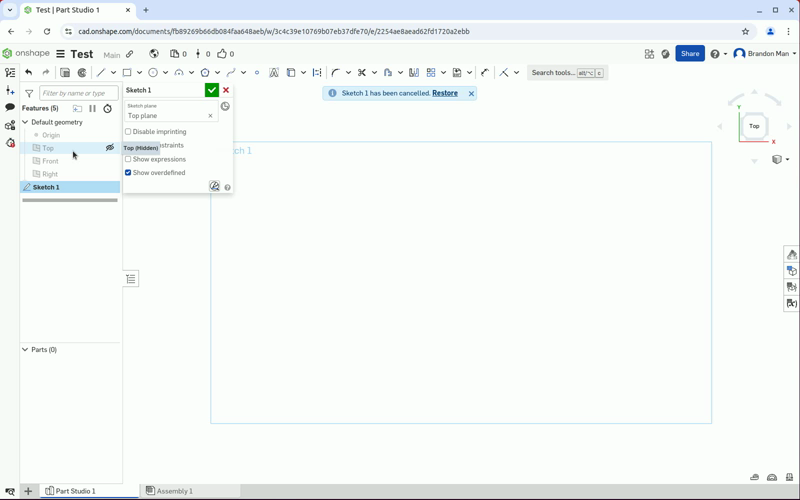
mouse_move(73, 352)
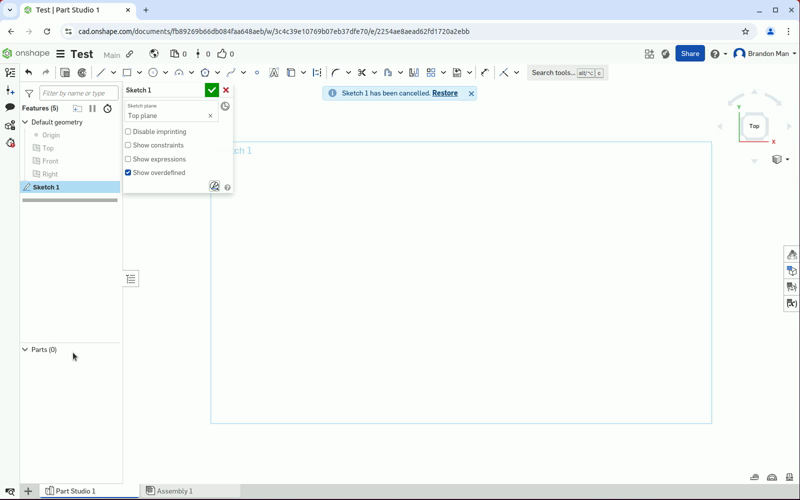
key(y)
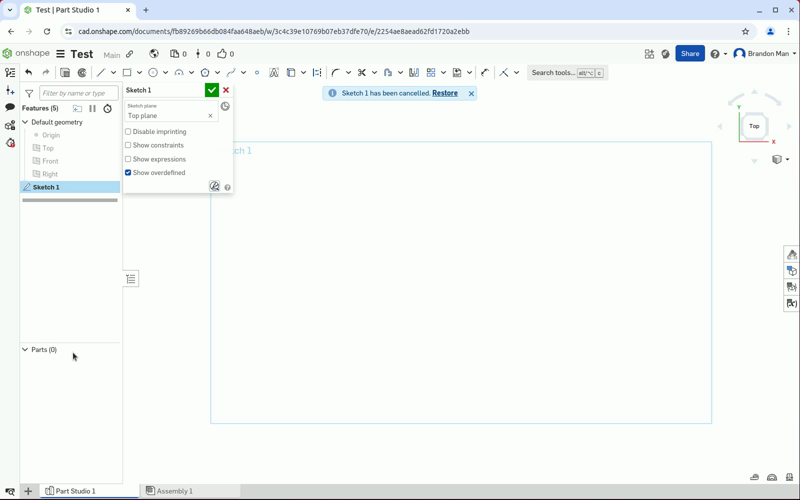
key(c)
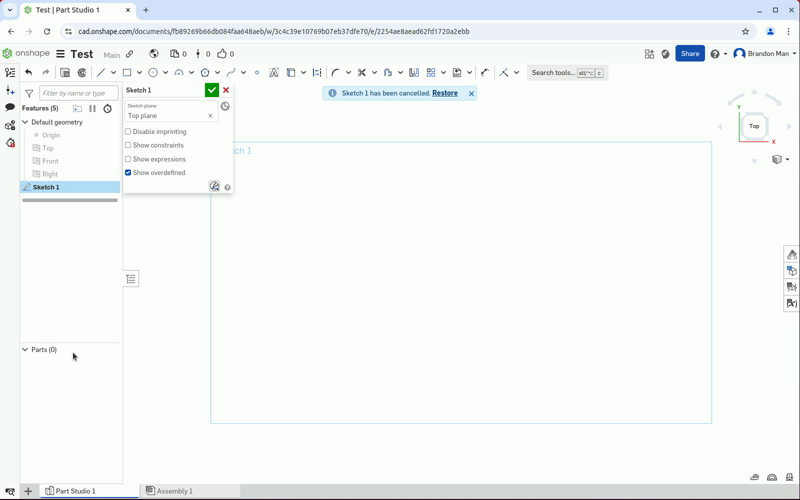
key_down(shift)
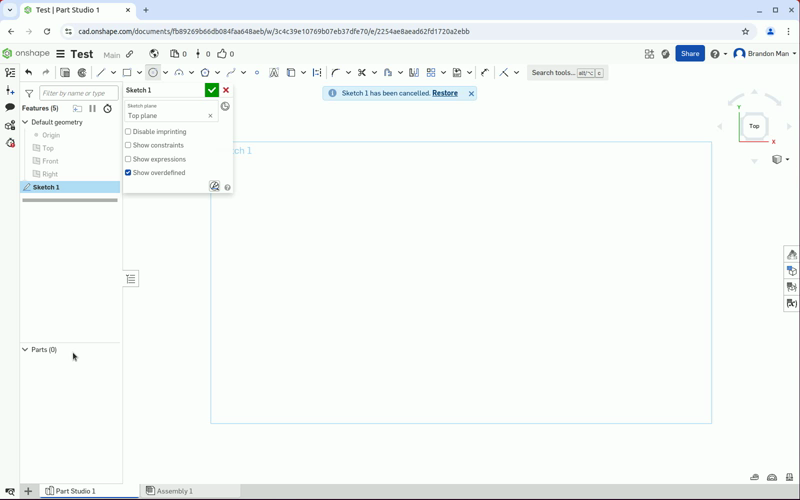
mouse_move(461, 282)
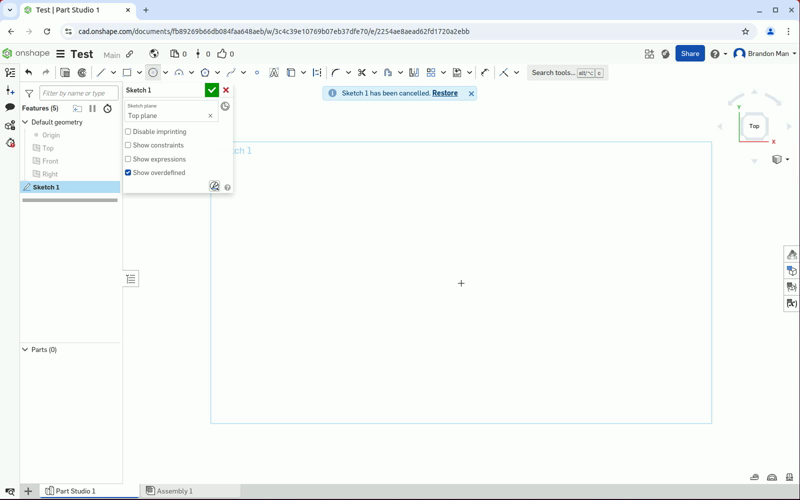
click(461, 282)
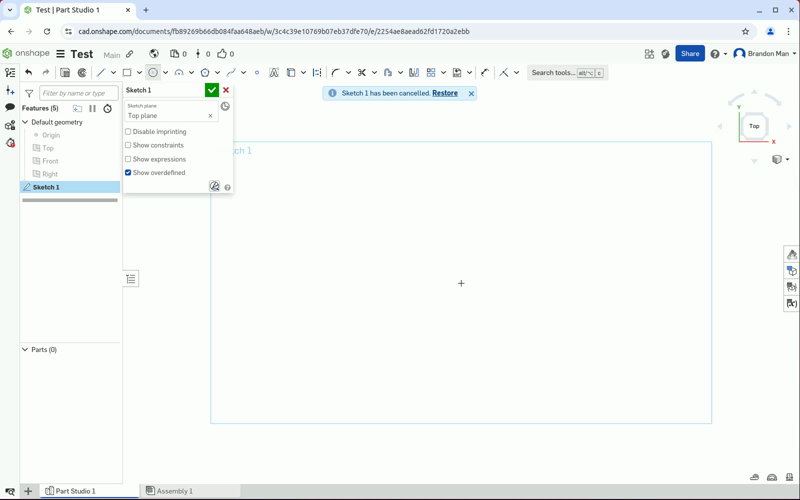
key_up(shift)
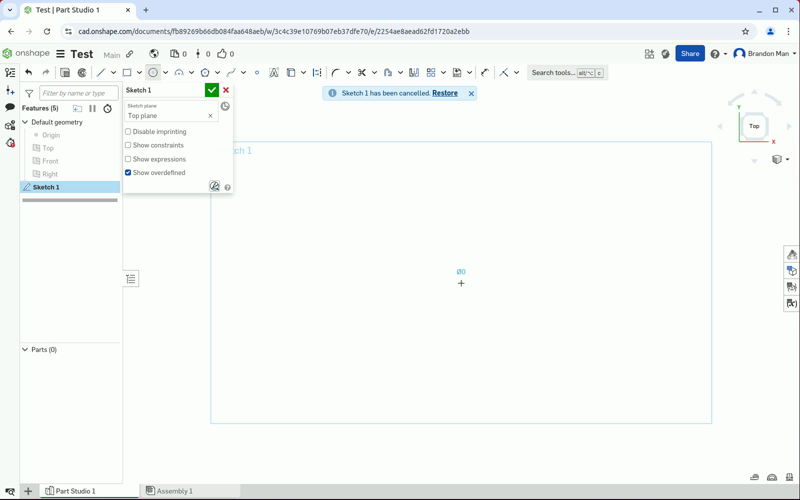
mouse_move(525, 282)
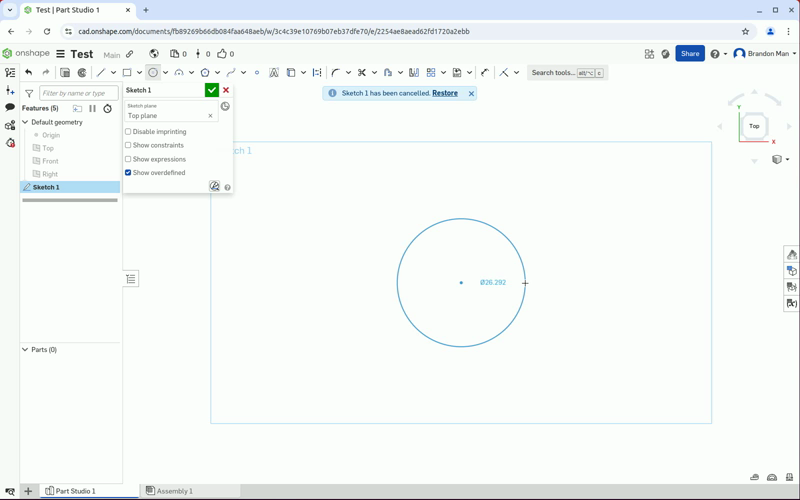
click(525, 282)
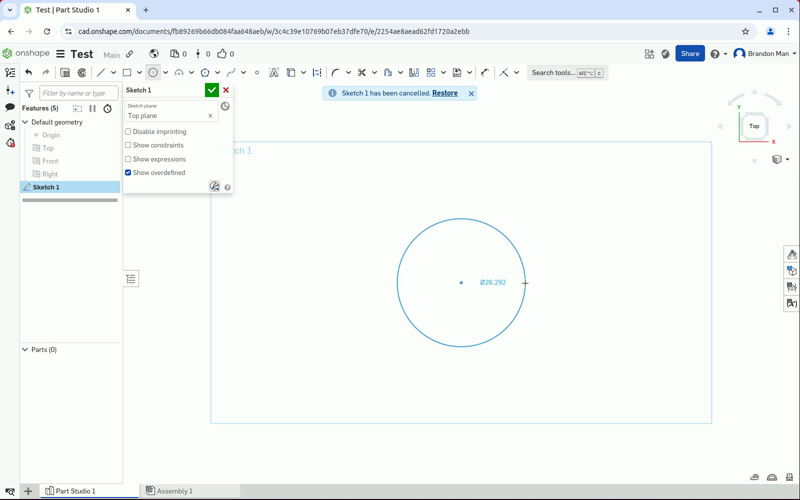
key(esc)
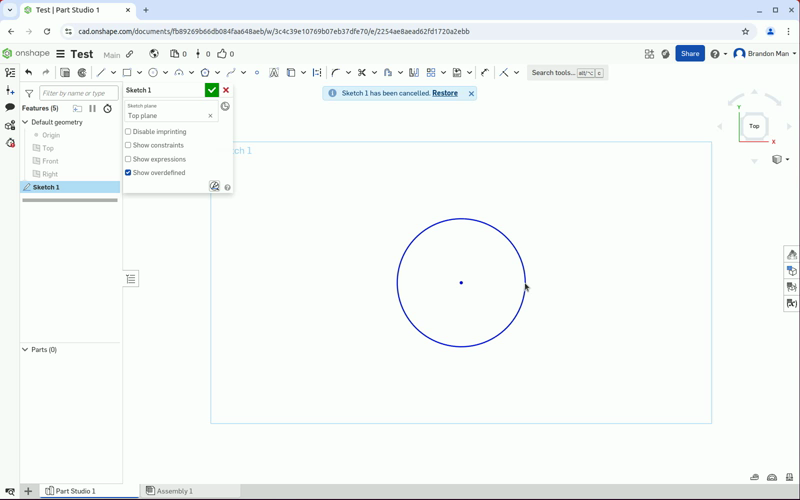
mouse_move(448, 241)
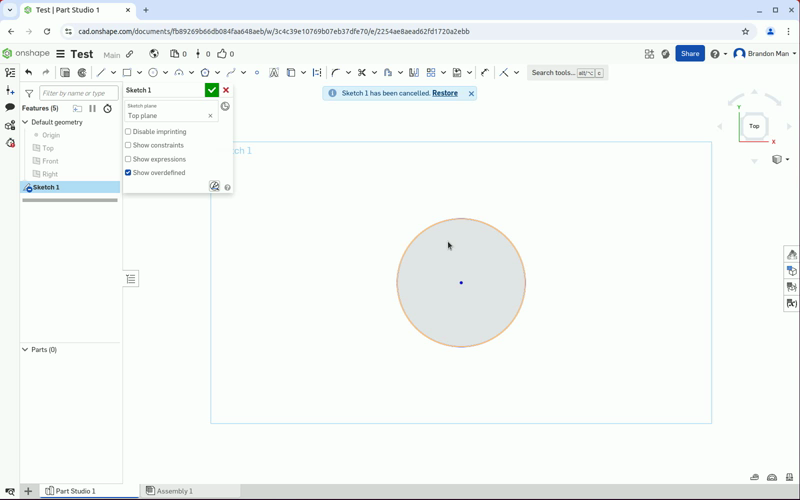
click(448, 241)
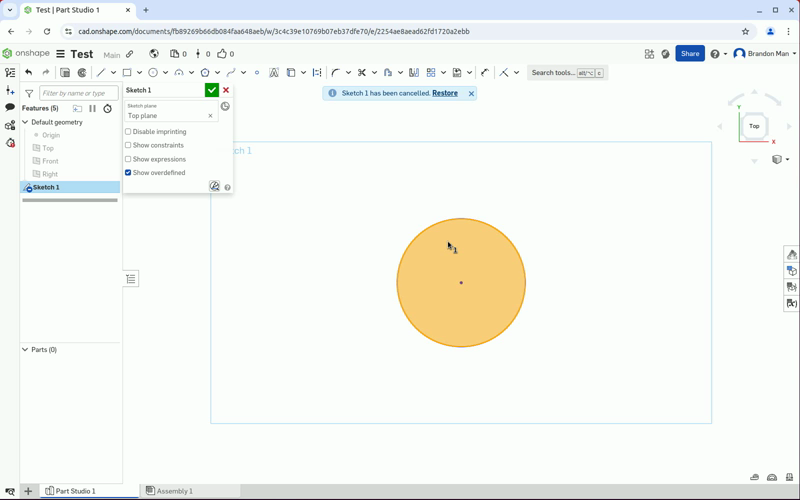
mouse_move(73, 352)
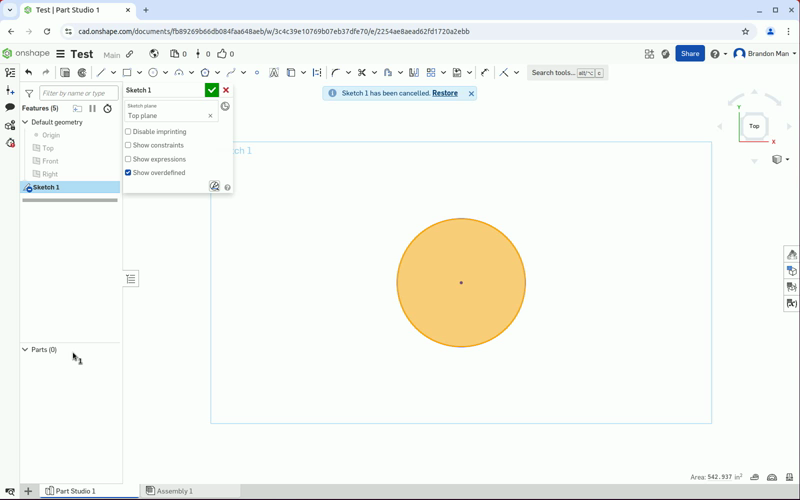
key(shift+y)
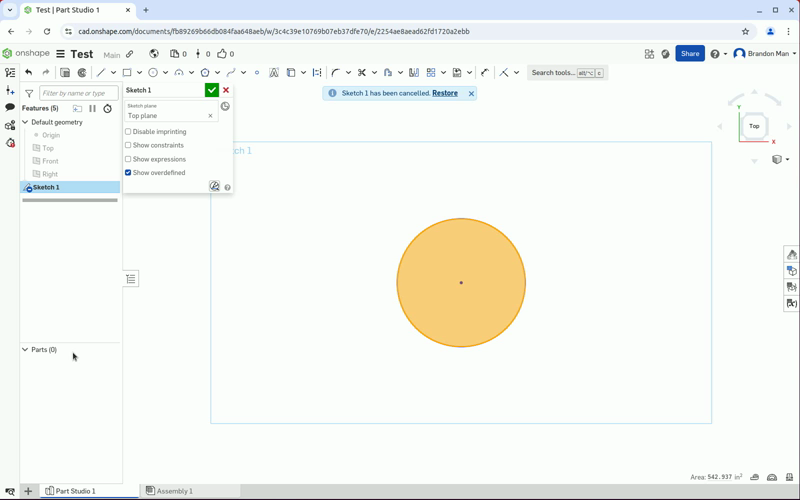
key(shift+e)
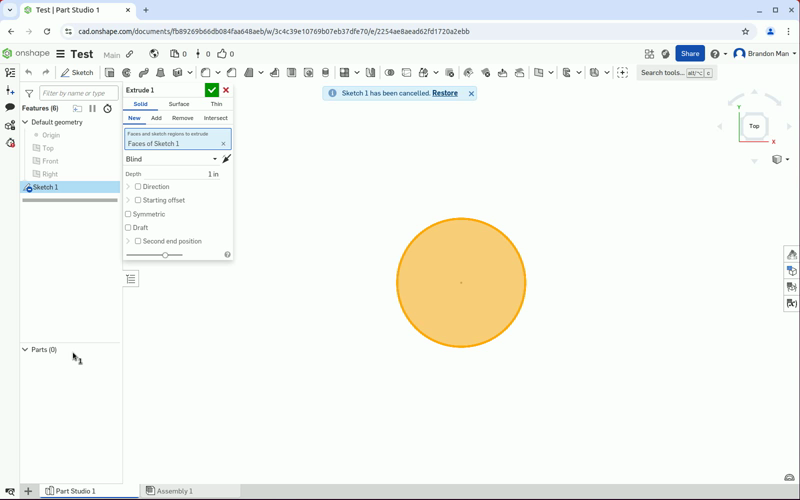
mouse_move(143, 106)
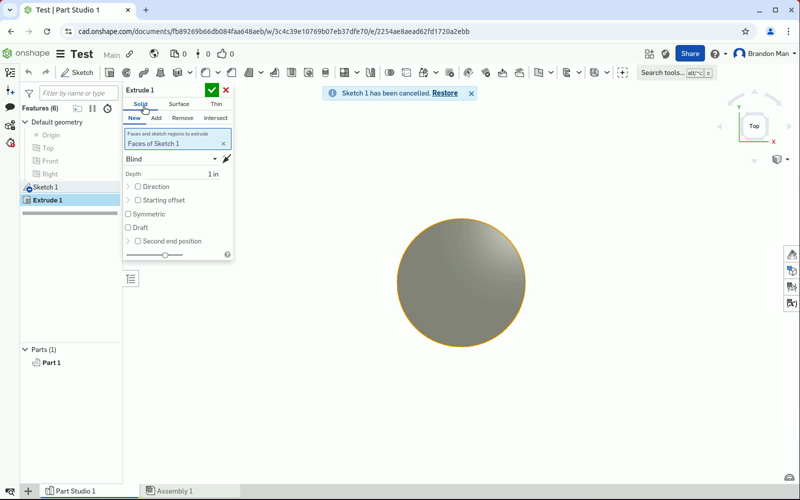
click(143, 106)
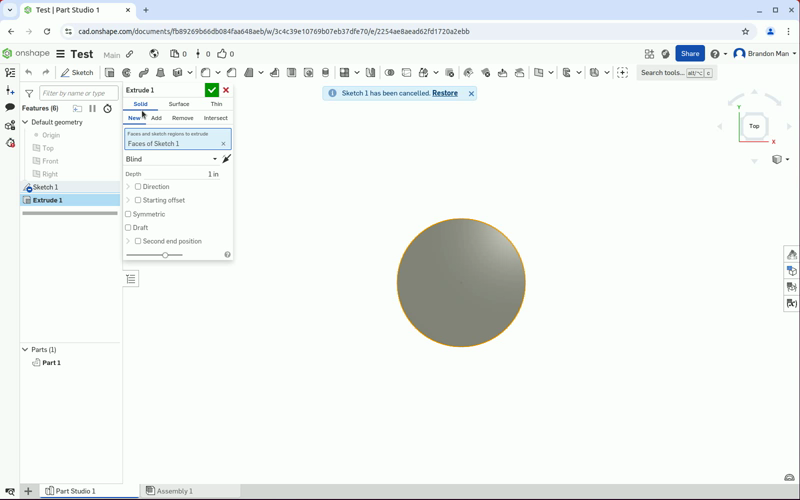
mouse_move(137, 120)
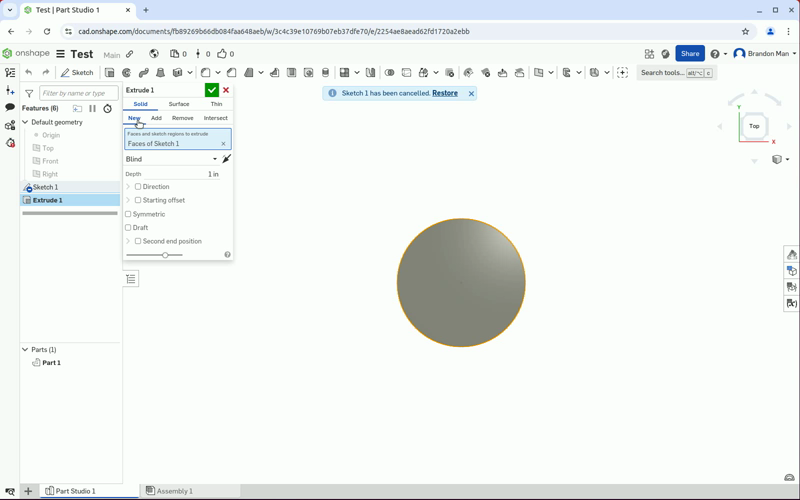
click(137, 120)
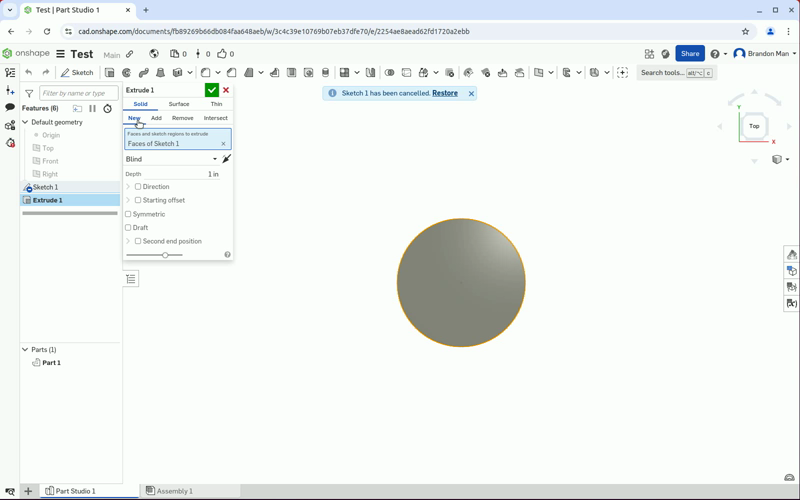
key(tab, 4)
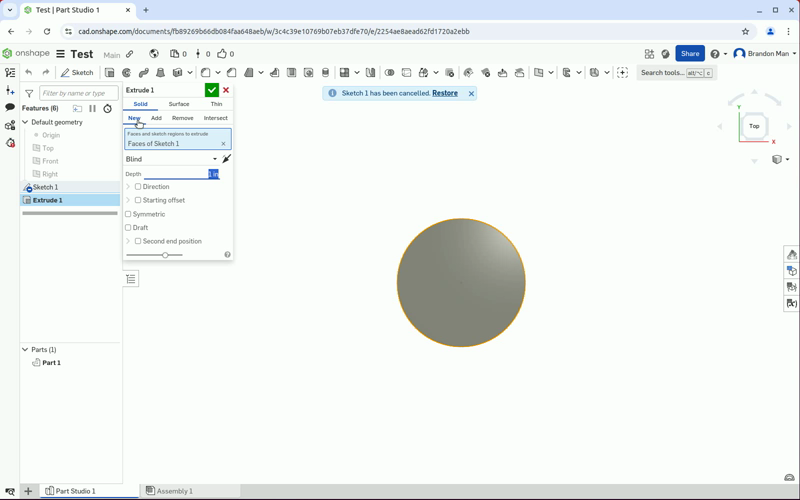
text(23.108)
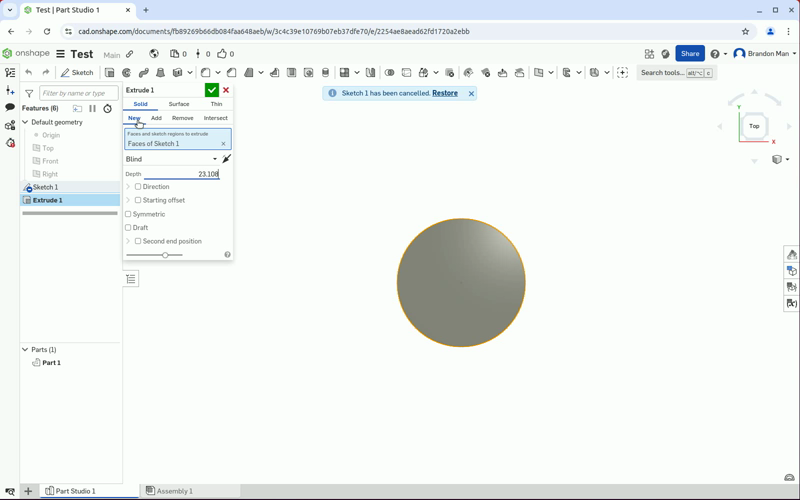
key(enter)
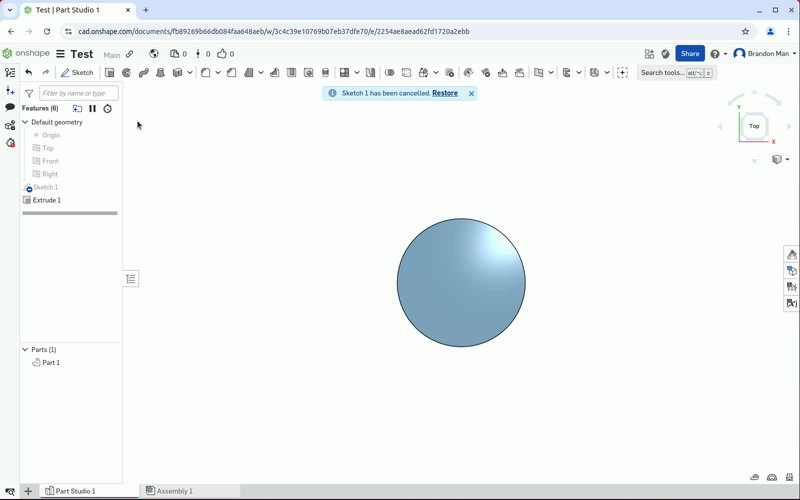
key(shift+h)
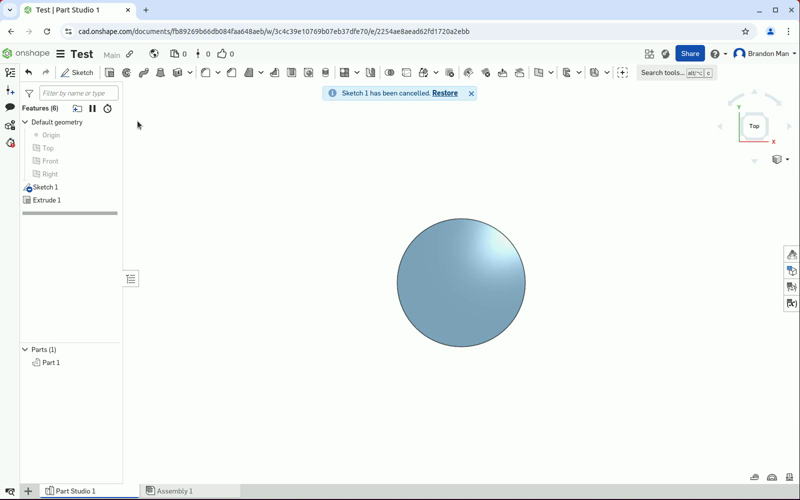
key(shift+h)
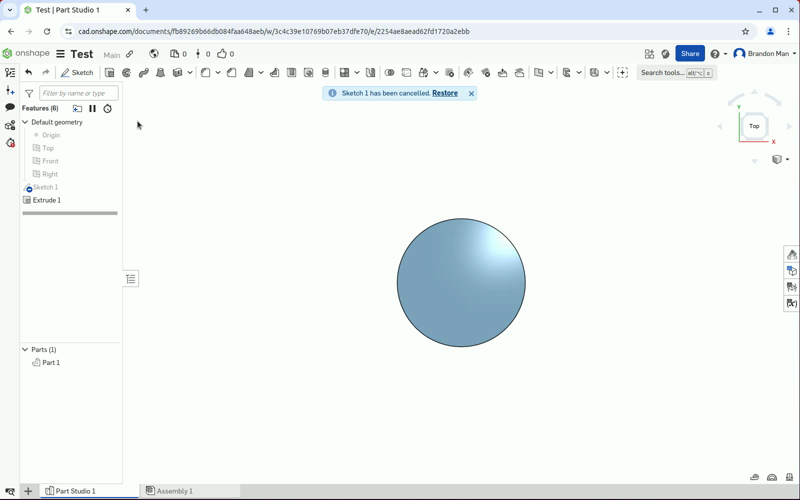
mouse_move(73, 189)
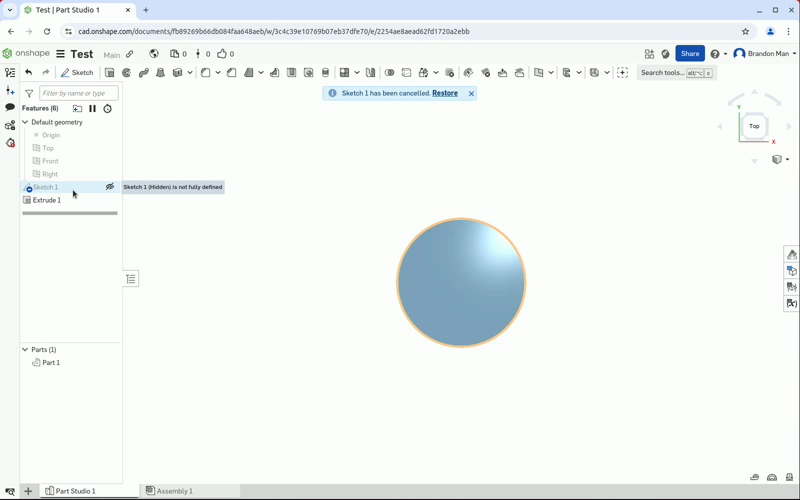
click(73, 189)
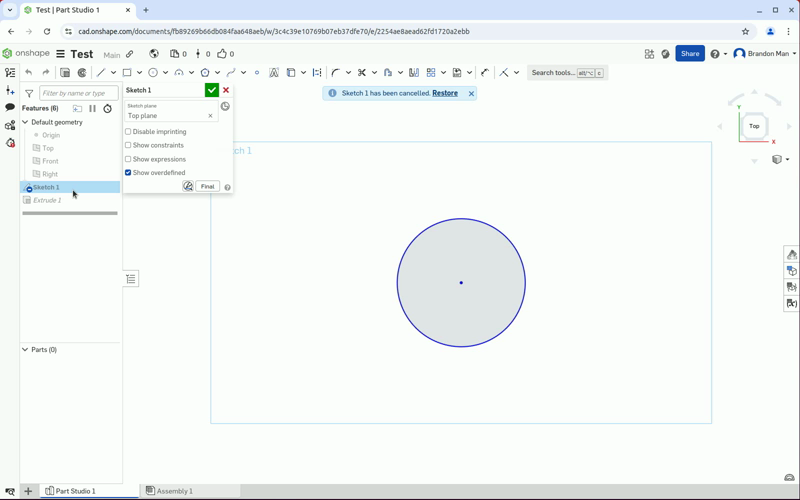
mouse_move(229, 92)
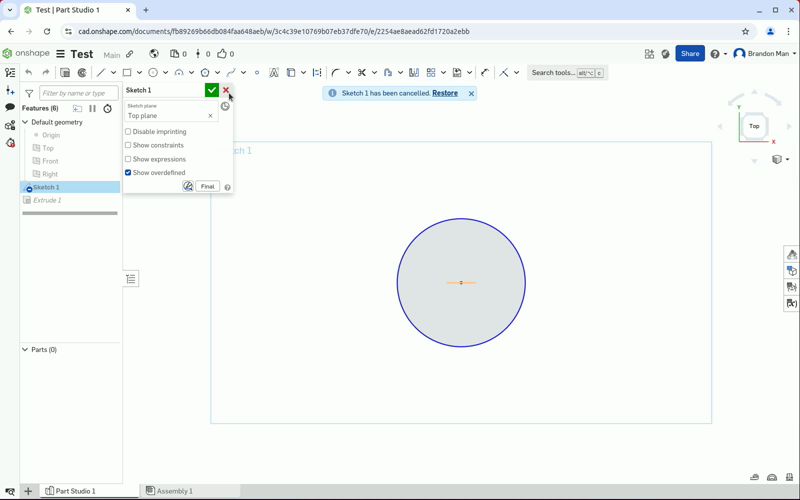
click(229, 92)
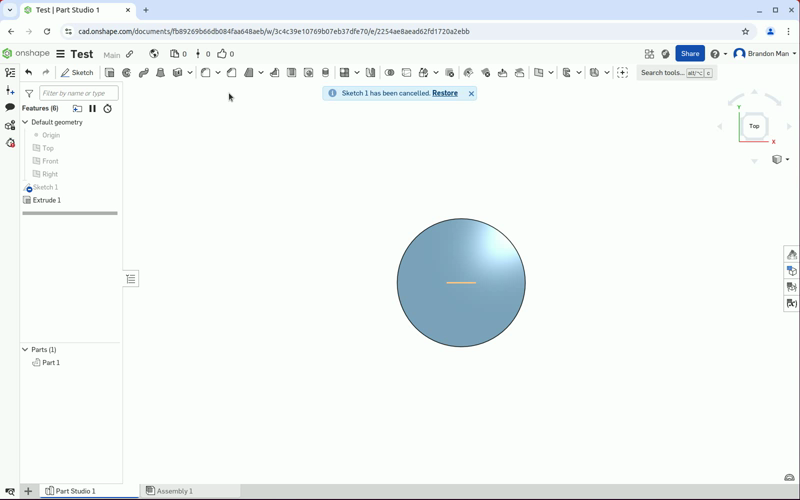
mouse_move(541, 75)
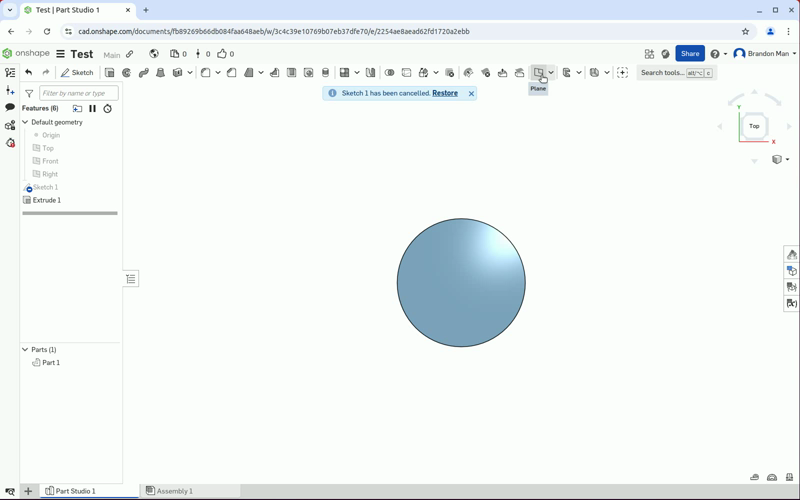
click(541, 75)
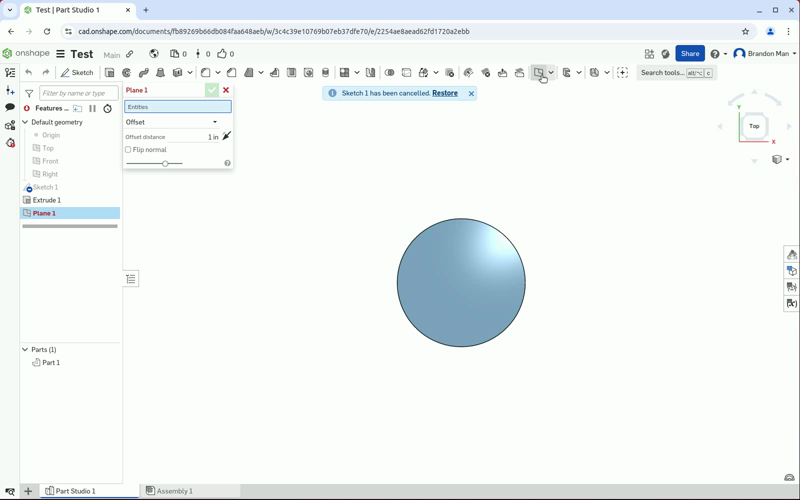
mouse_move(73, 150)
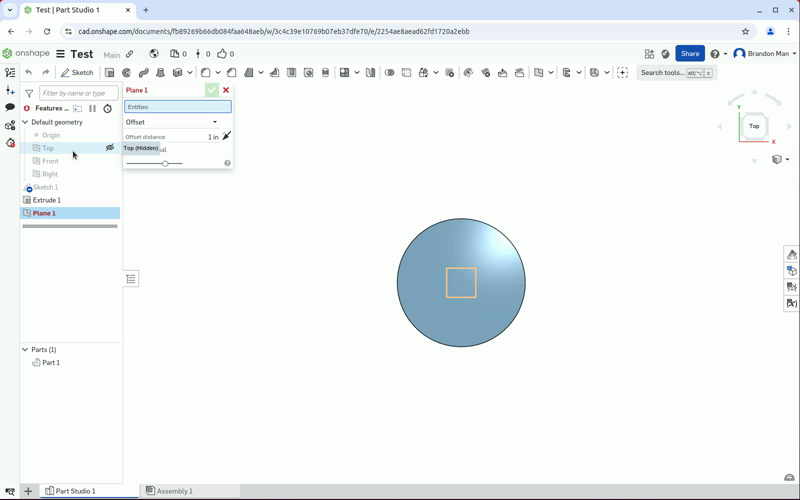
click(73, 150)
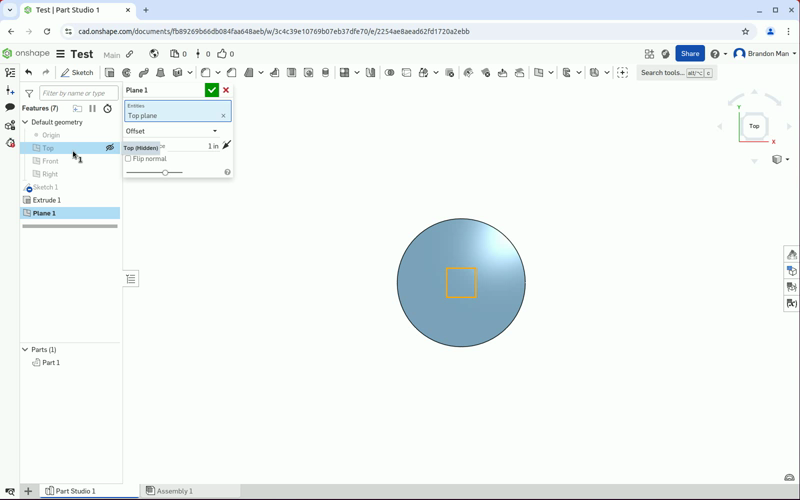
key(tab, 2)
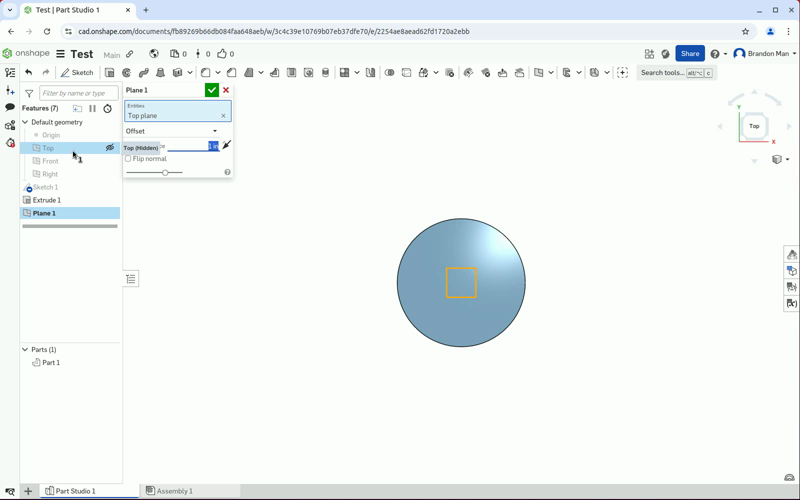
text(23.108)
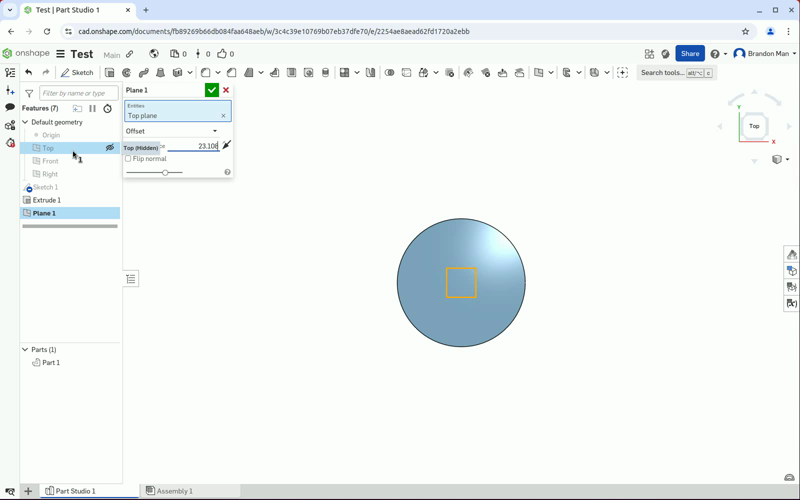
key(enter, 2)
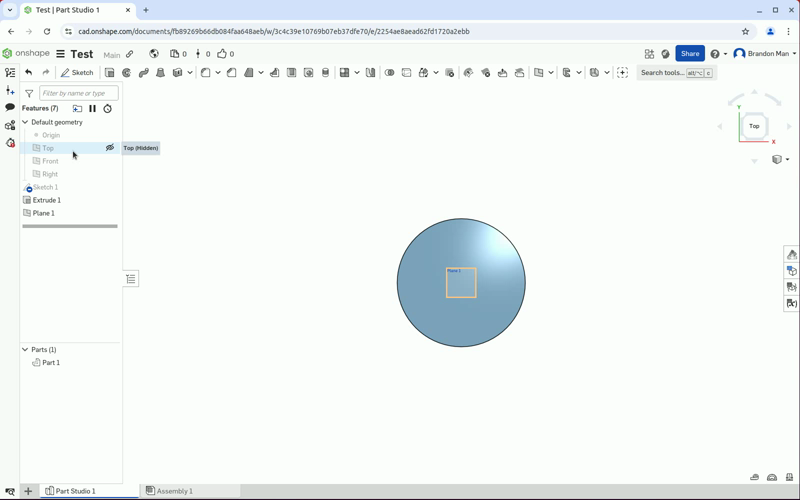
key(shift+s)
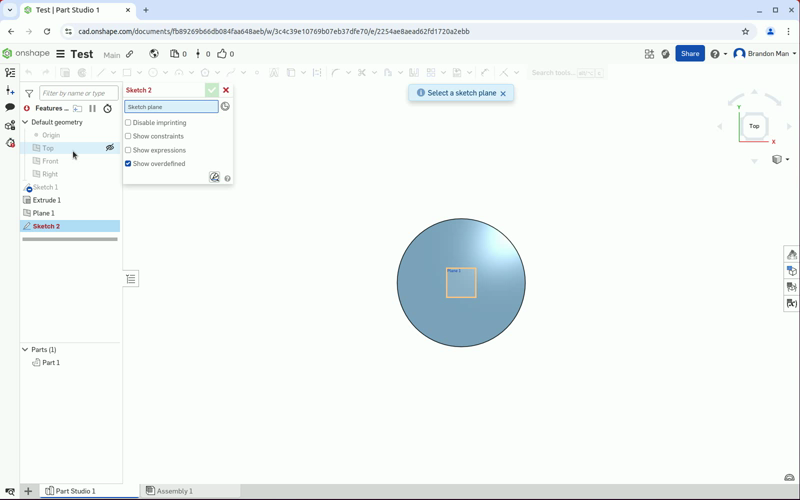
mouse_move(73, 215)
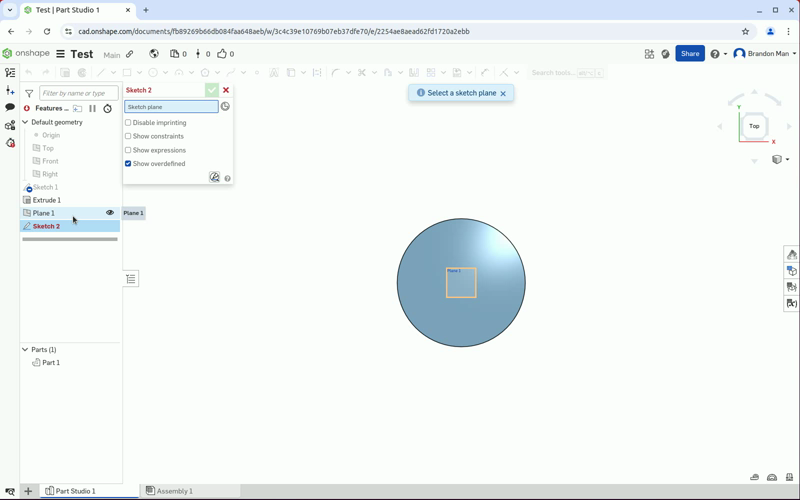
click(73, 215)
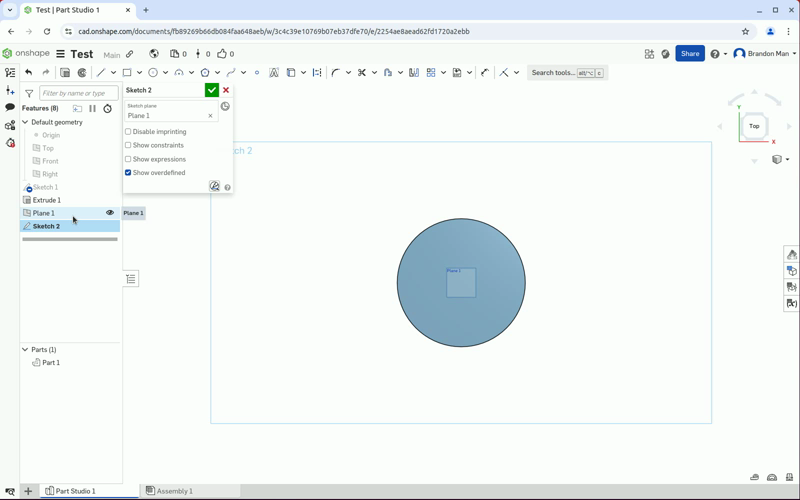
mouse_move(73, 352)
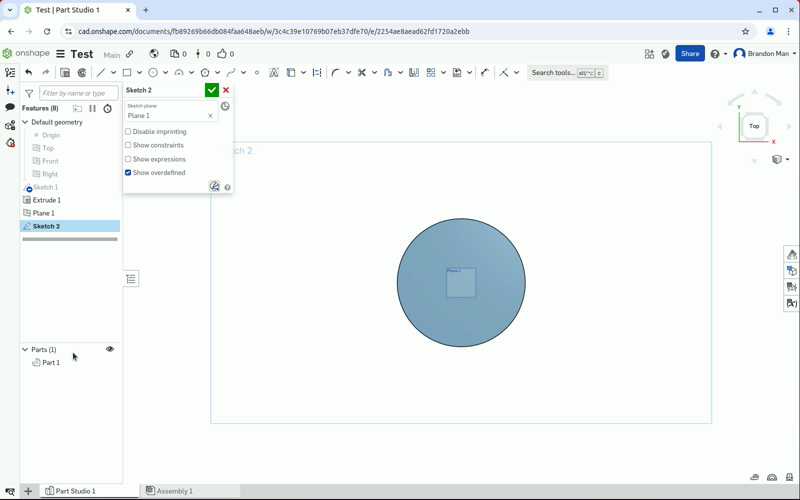
key(y)
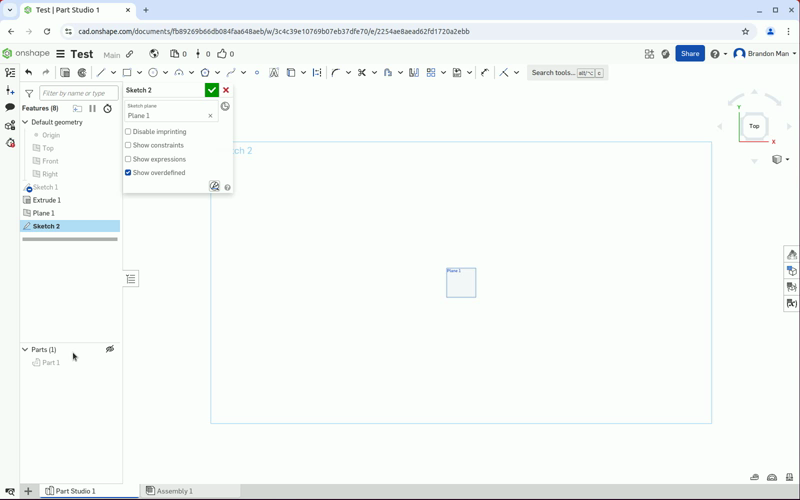
key(c)
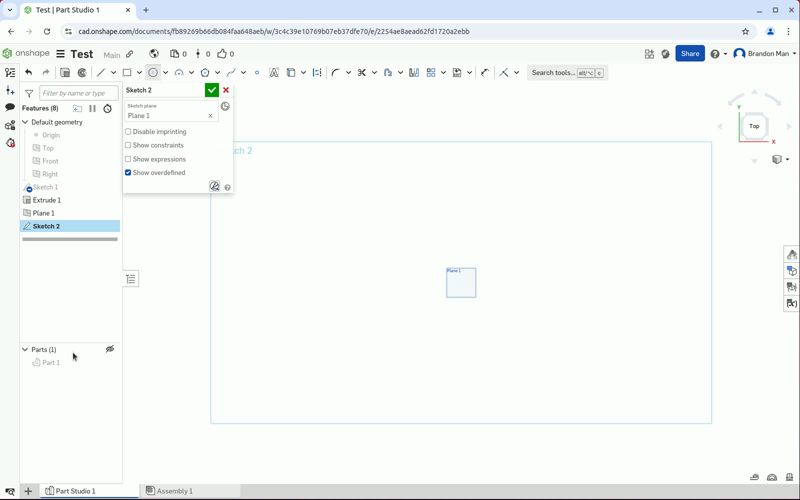
key_down(shift)
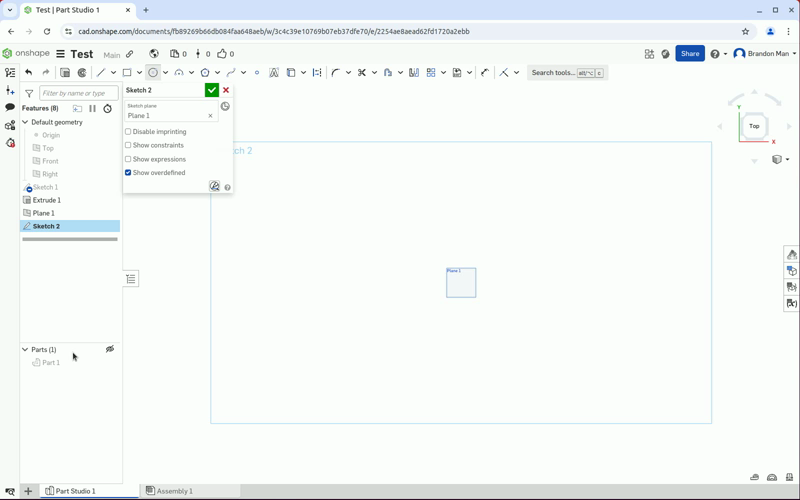
mouse_move(461, 282)
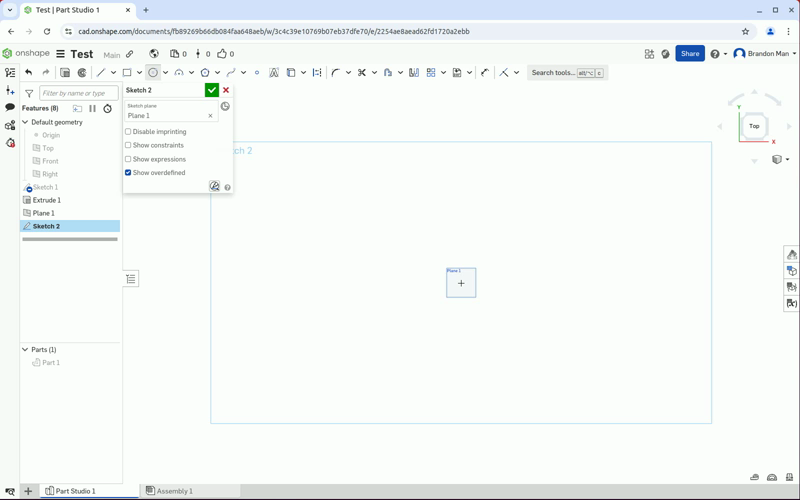
click(461, 282)
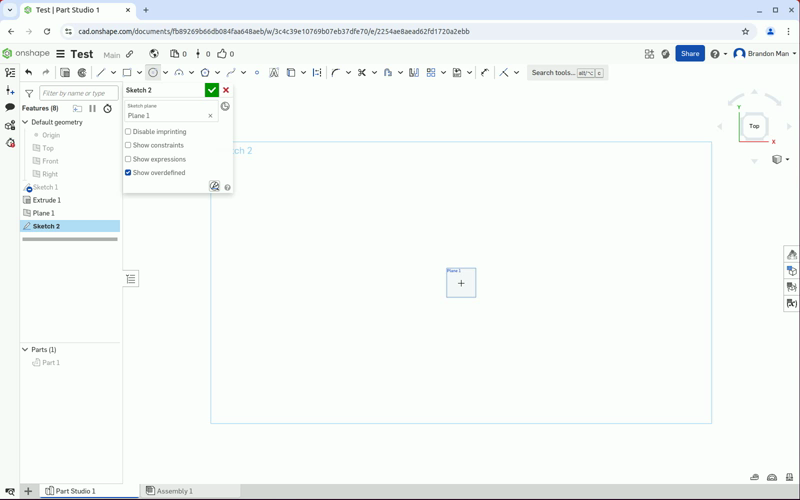
key_up(shift)
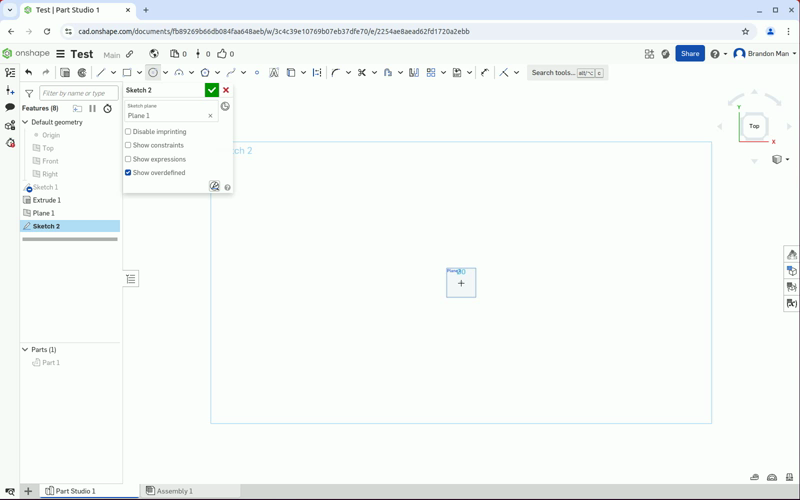
mouse_move(512, 282)
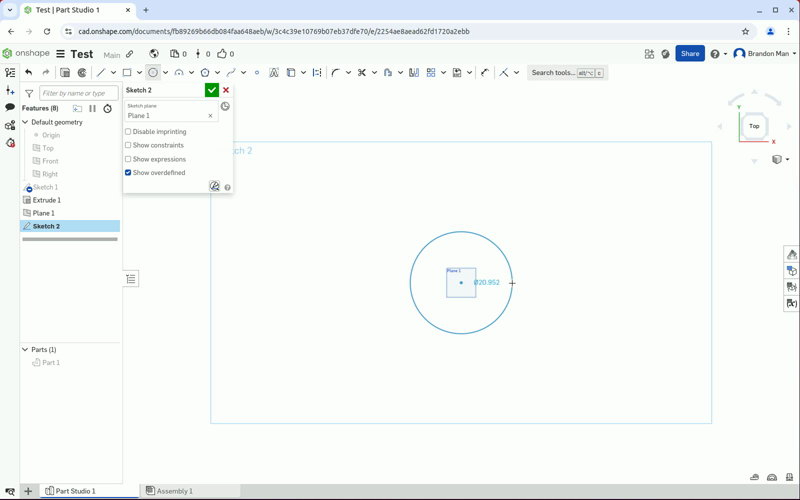
click(512, 282)
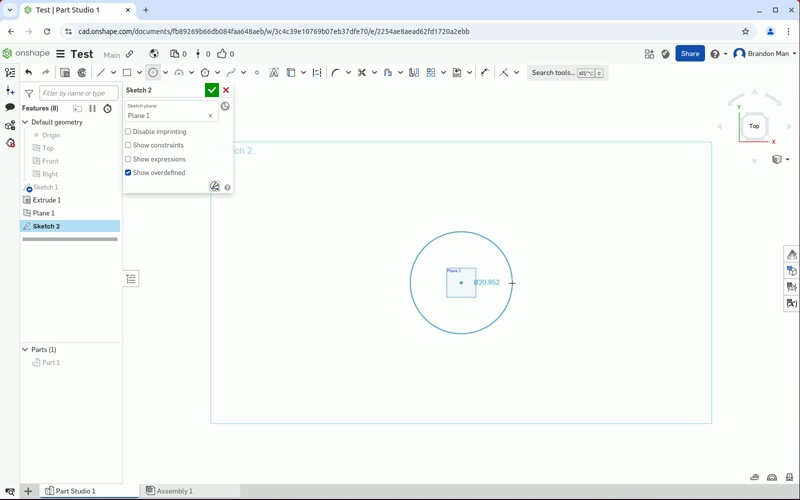
key(esc)
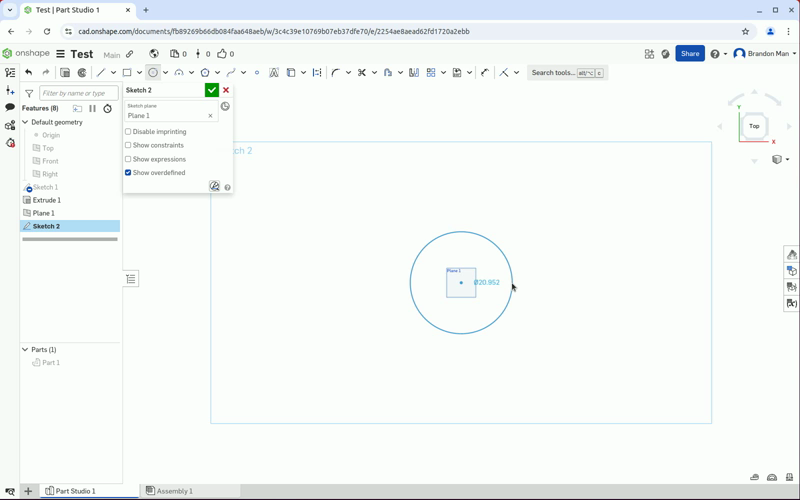
mouse_move(483, 281)
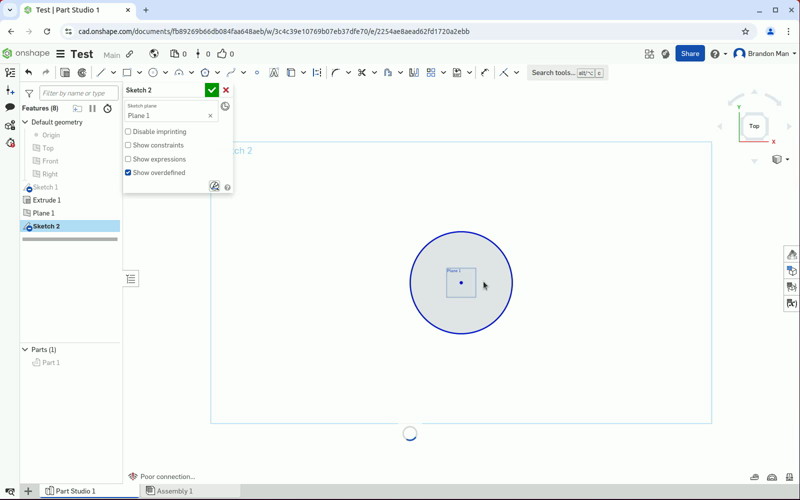
click(483, 281)
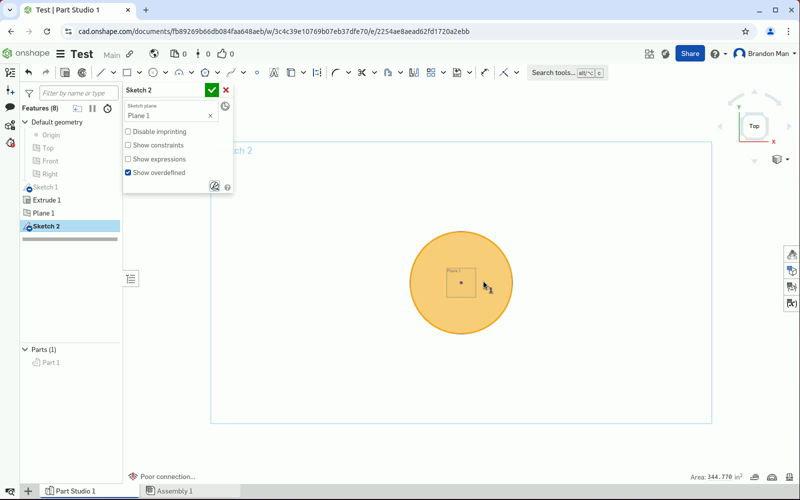
mouse_move(73, 352)
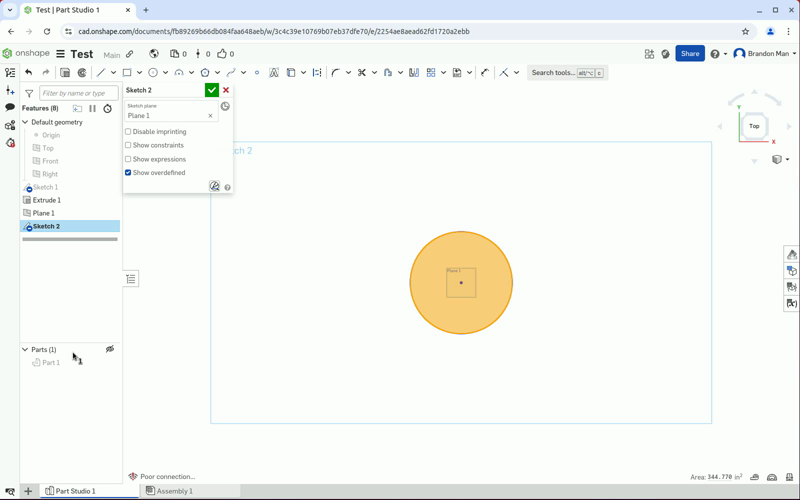
key(shift+y)
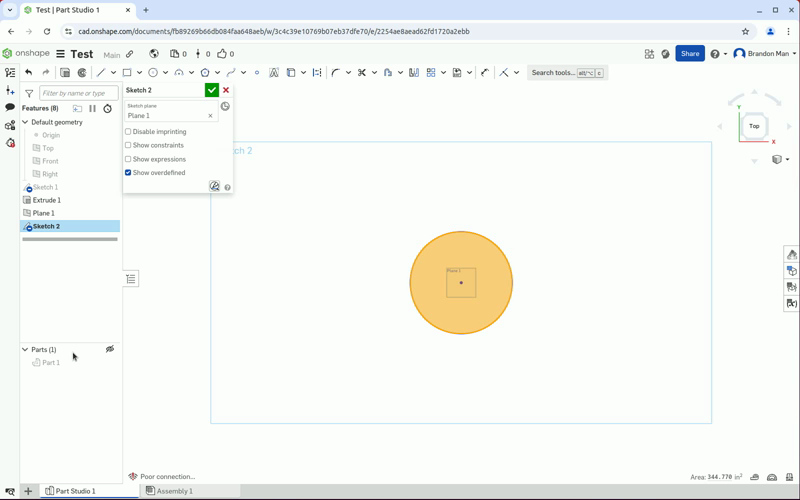
key(shift+e)
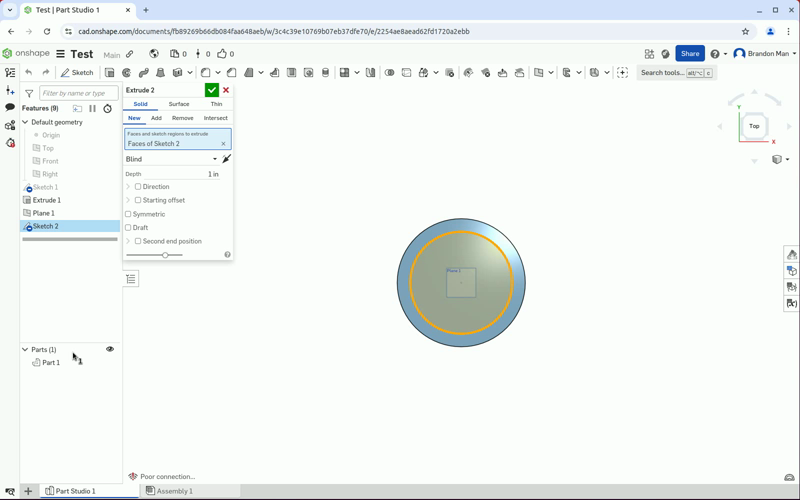
mouse_move(143, 106)
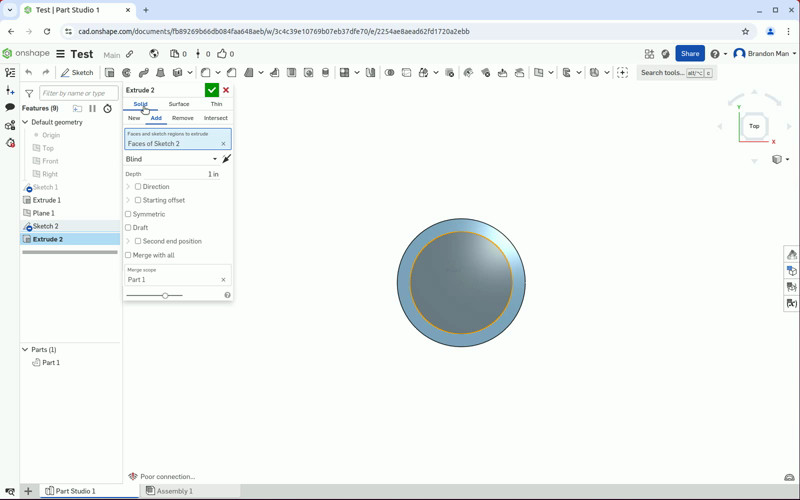
click(143, 106)
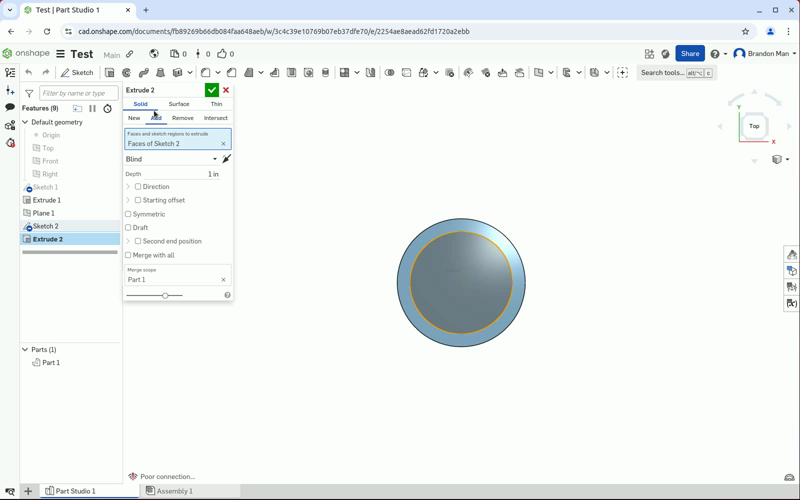
mouse_move(186, 120)
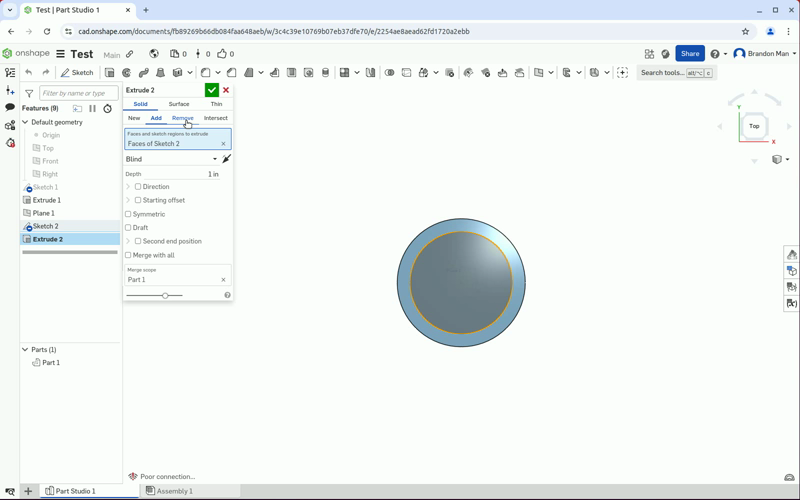
click(186, 120)
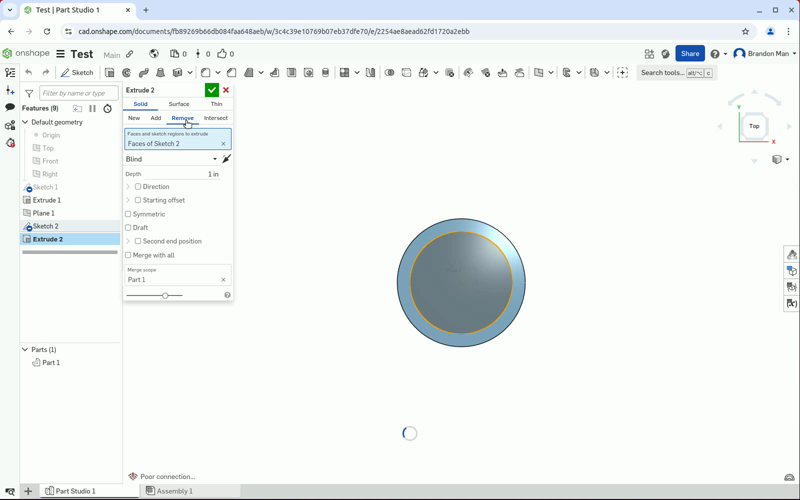
key(tab, 4)
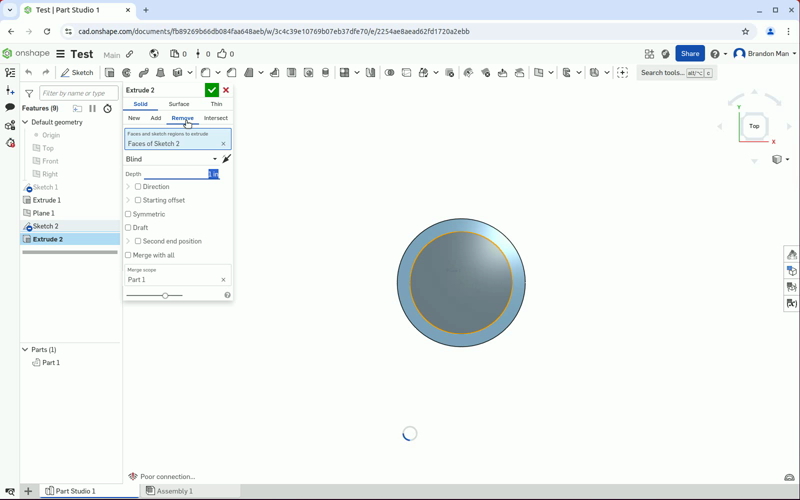
text(30.811)
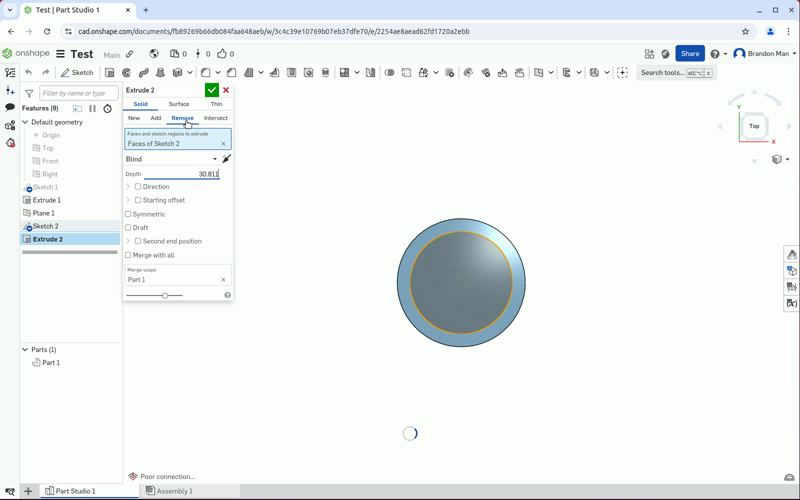
key(tab, 6)
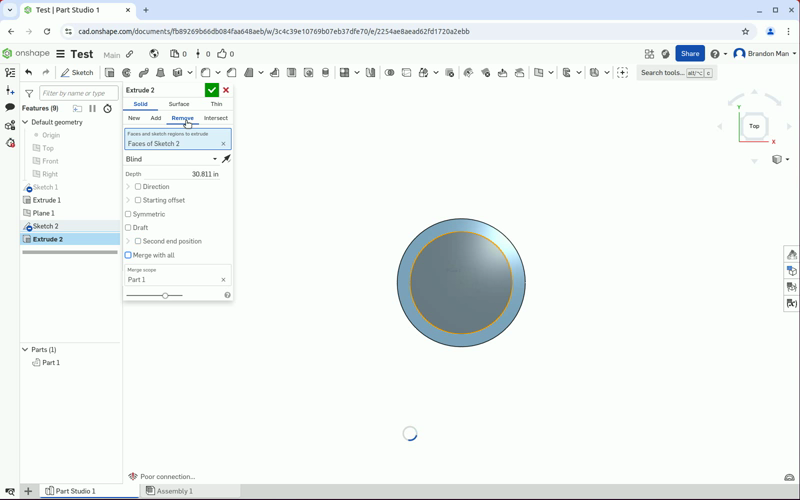
key(space)
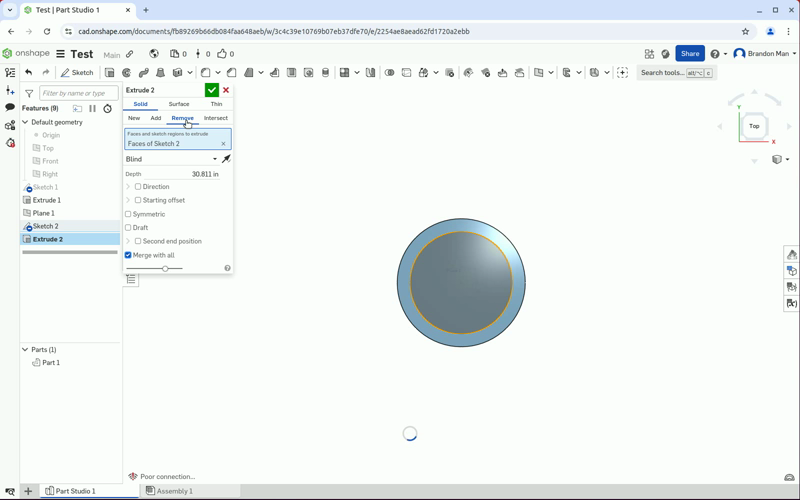
key(enter)
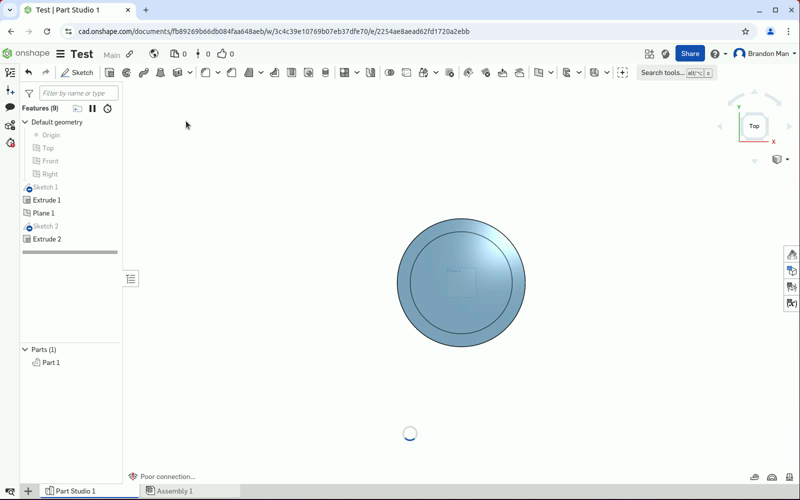
key(shift+h)
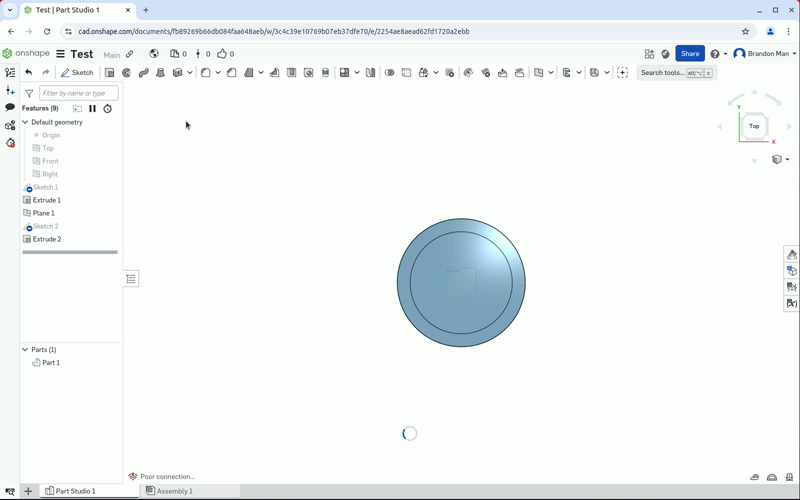
key(shift+h)
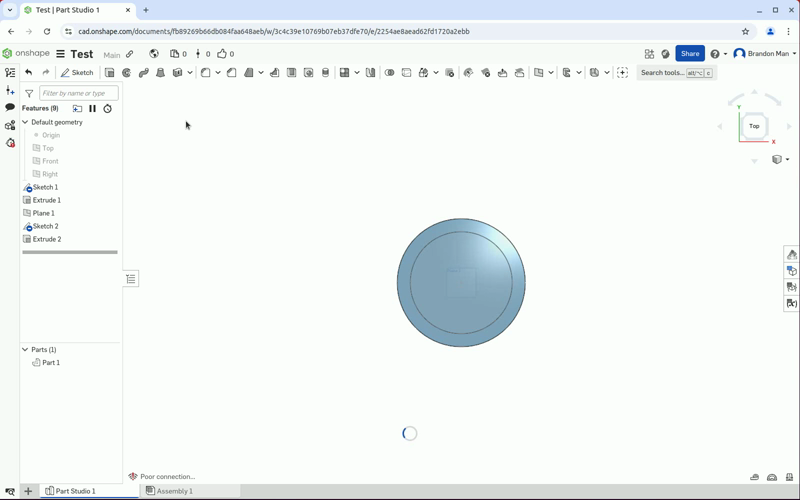
key(shift+7)
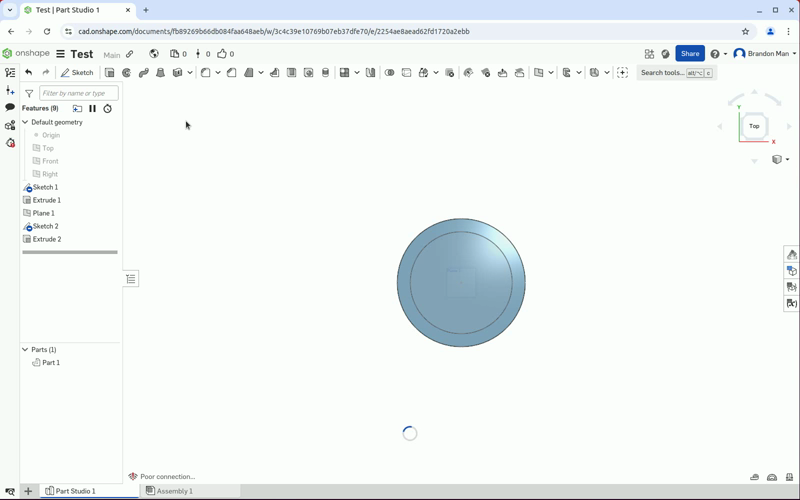
key(up, 3)
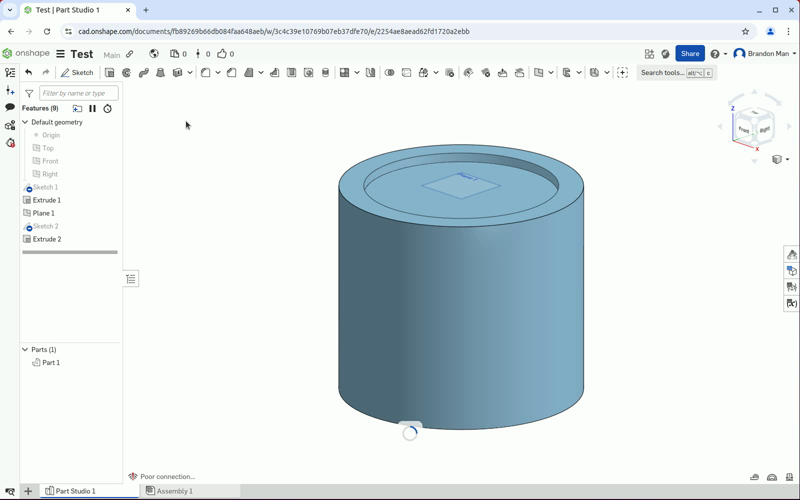
key(left, 3)
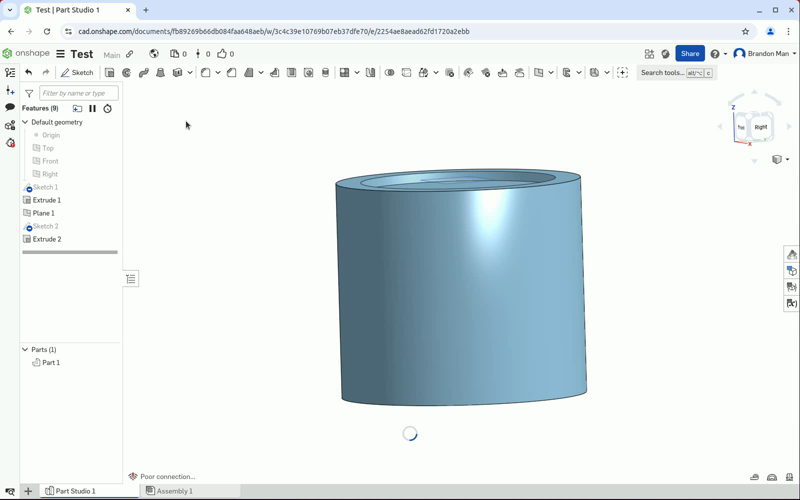
key(right, 3)
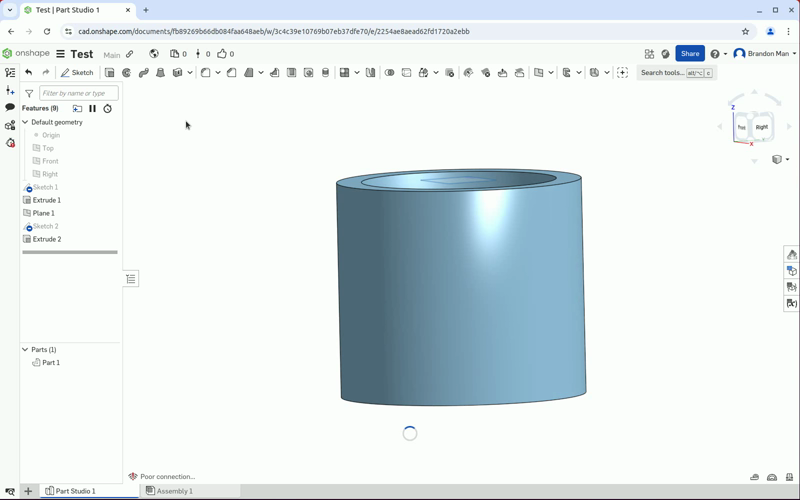
key(down, 3)
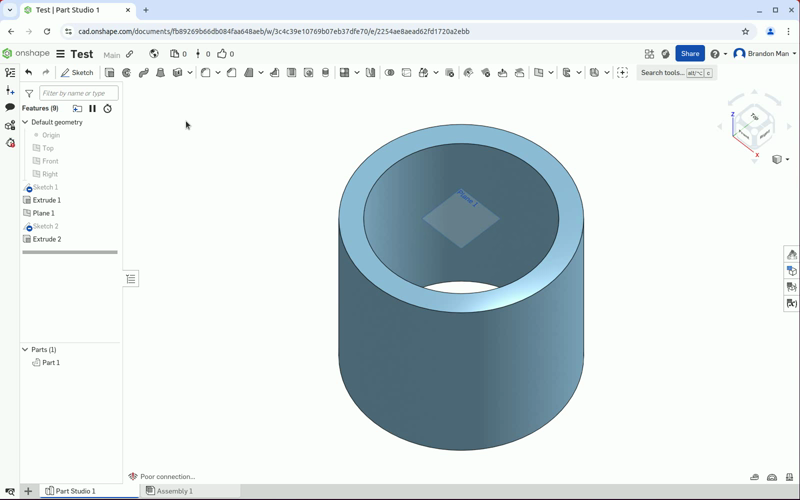
mouse_move(73, 189)
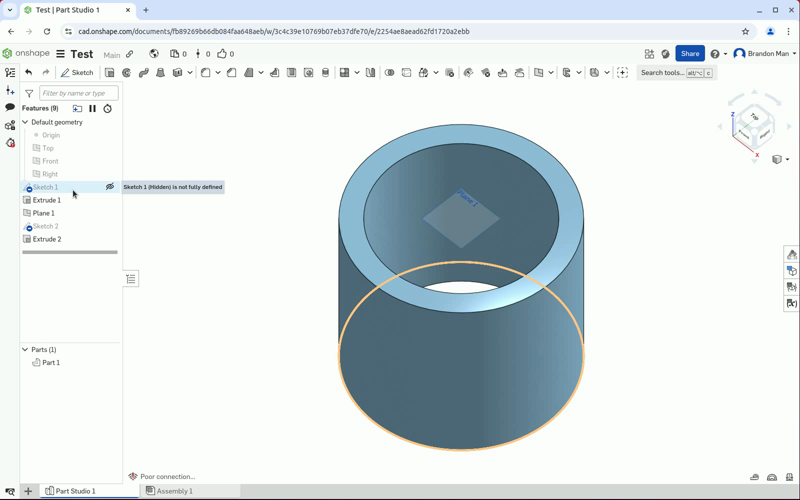
click(73, 189)